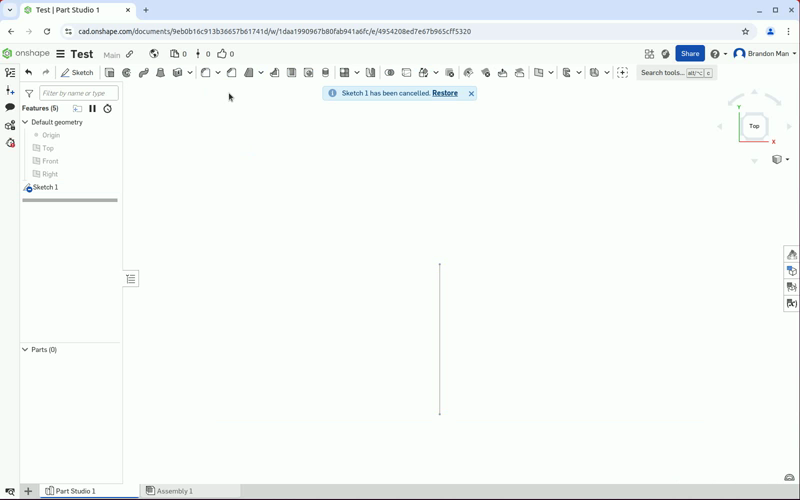
key(shift+h)
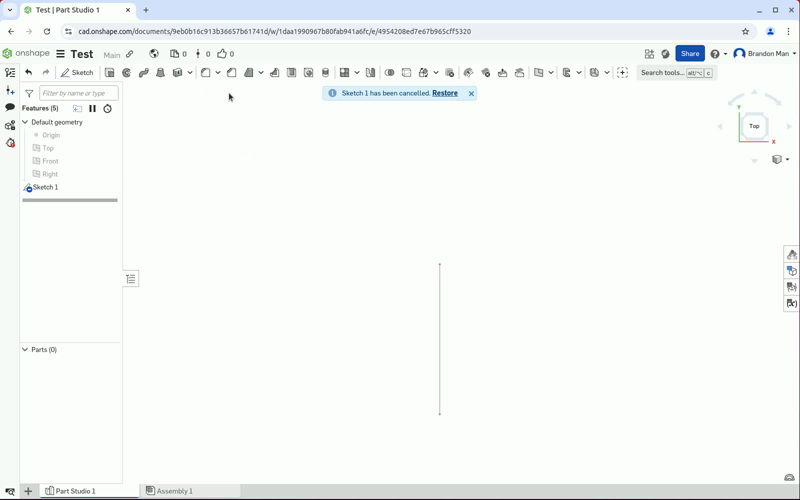
key(shift+s)
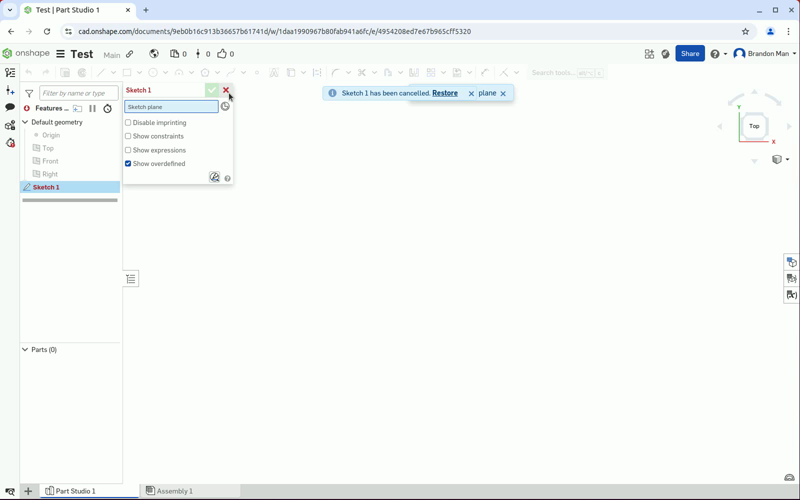
mouse_move(73, 150)
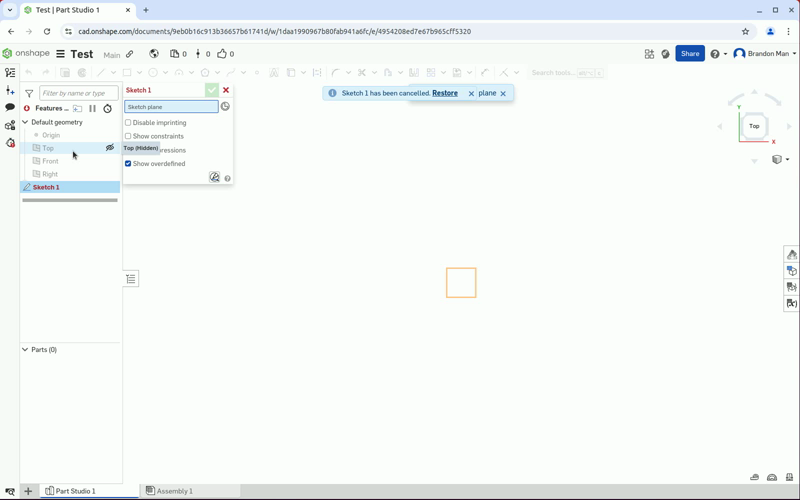
click(73, 150)
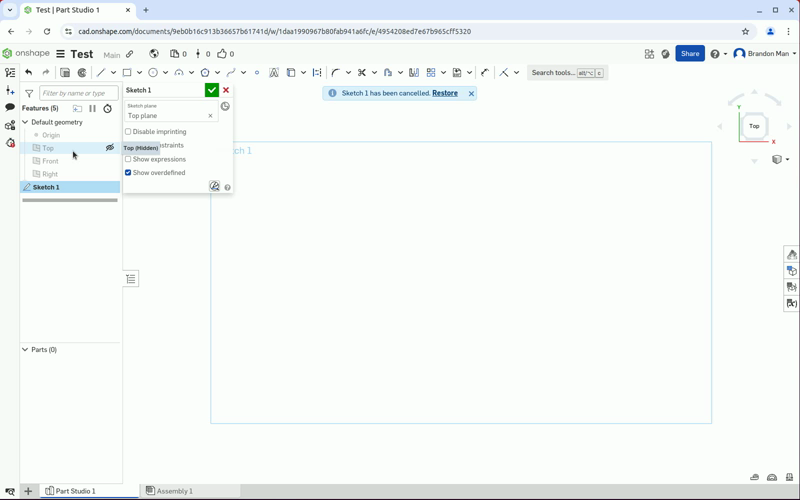
mouse_move(73, 352)
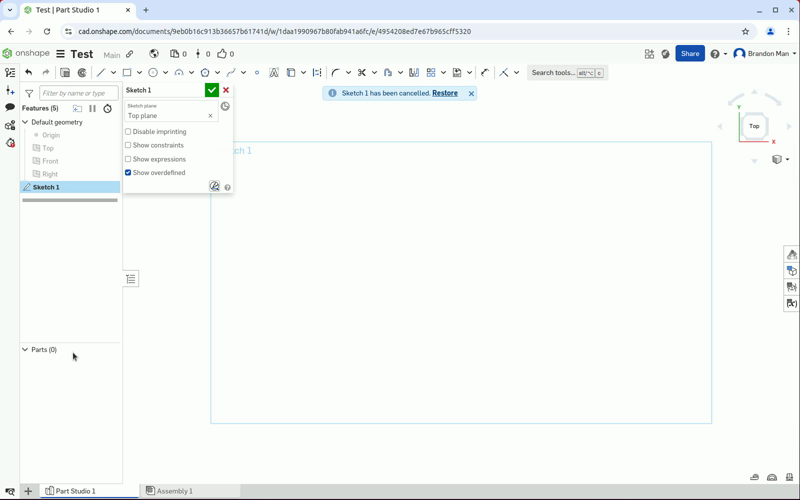
key(y)
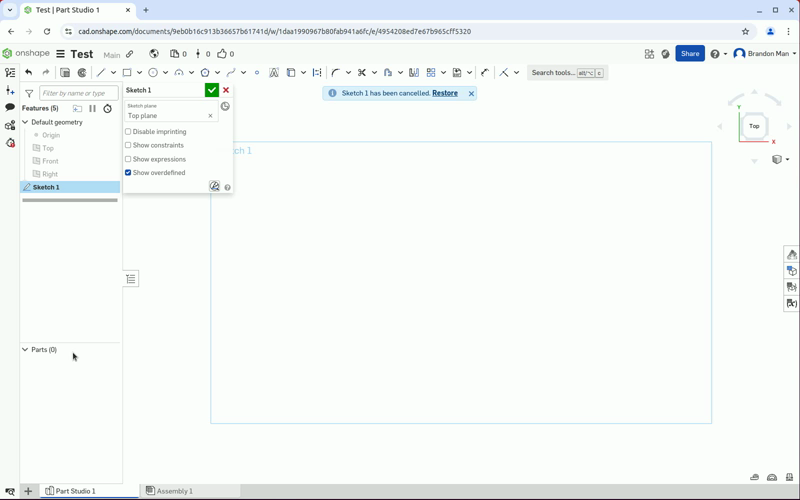
key(c)
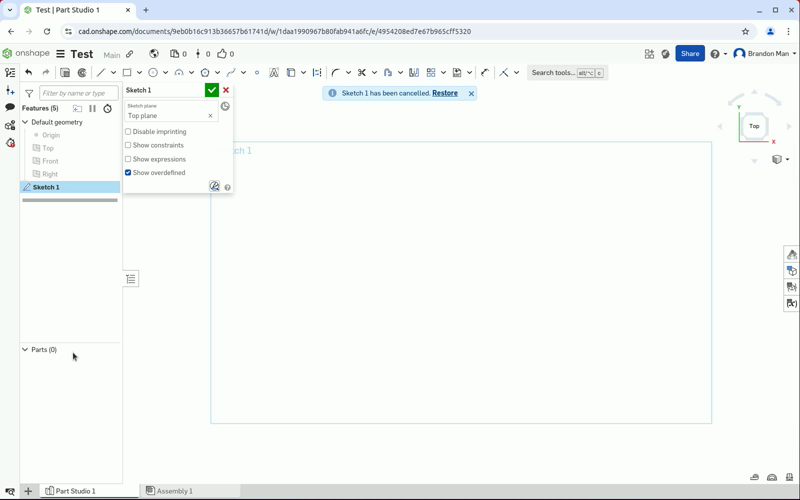
key_down(shift)
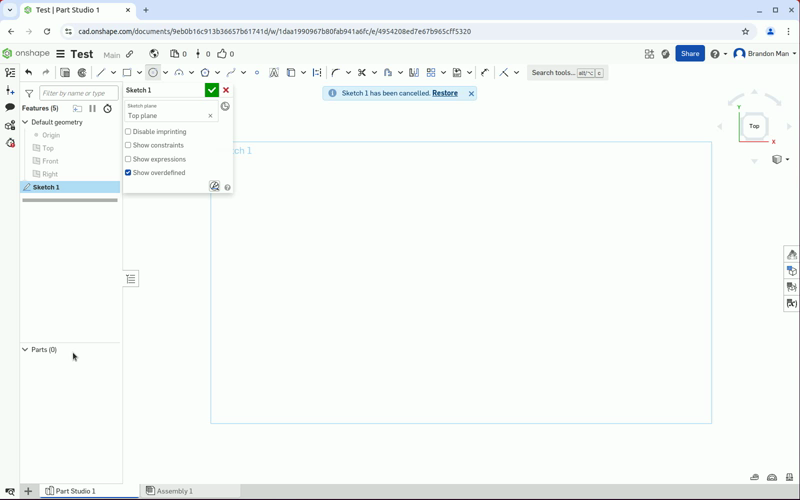
mouse_move(461, 282)
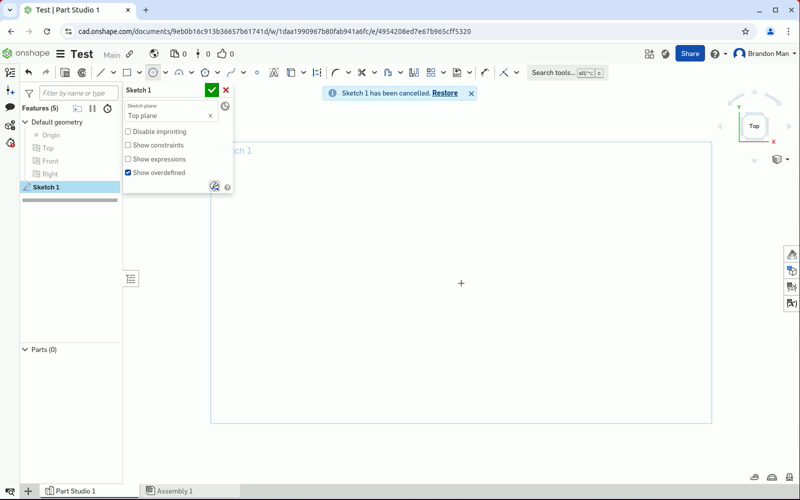
click(461, 282)
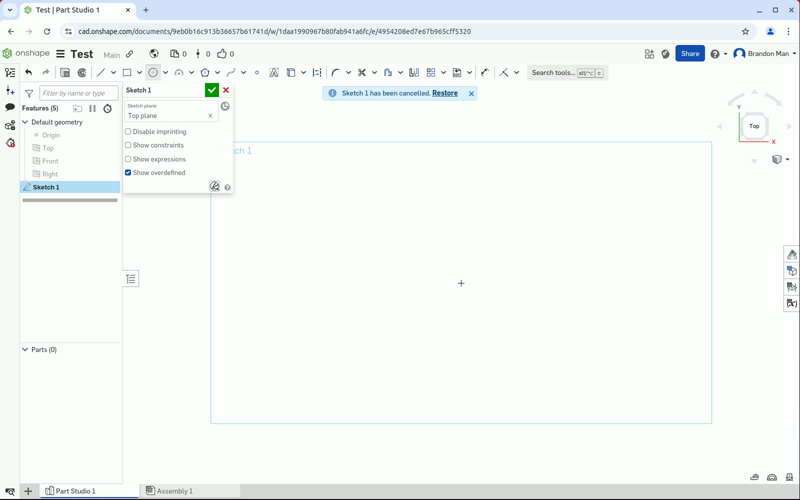
key_up(shift)
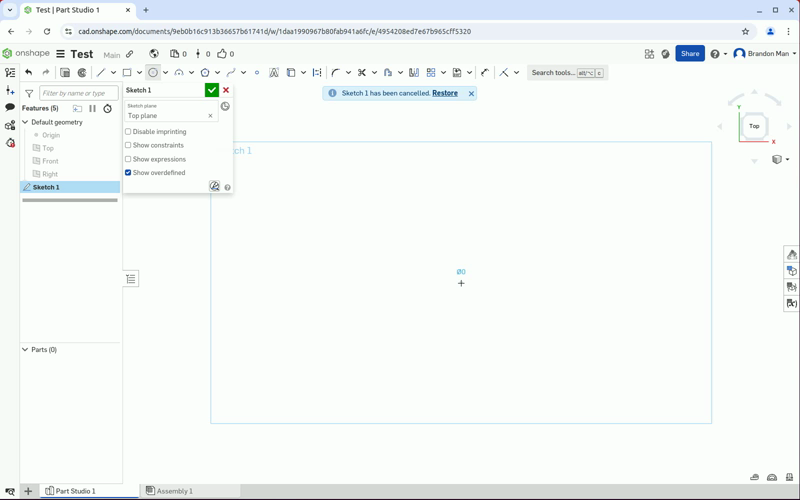
mouse_move(574, 282)
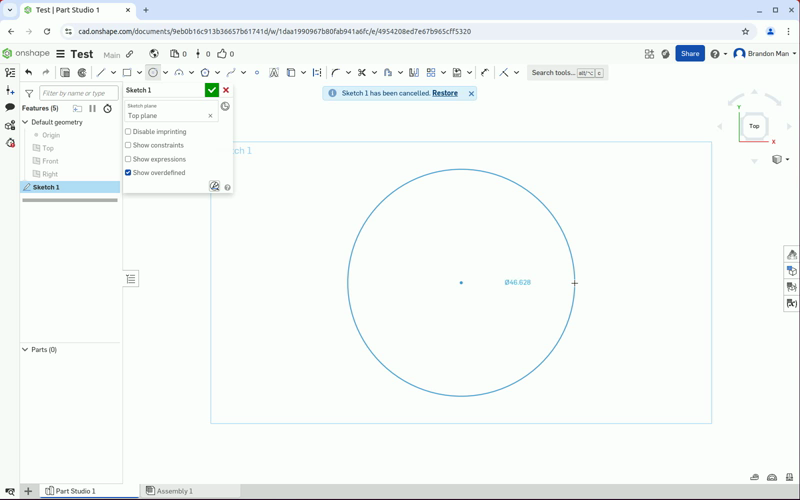
click(574, 282)
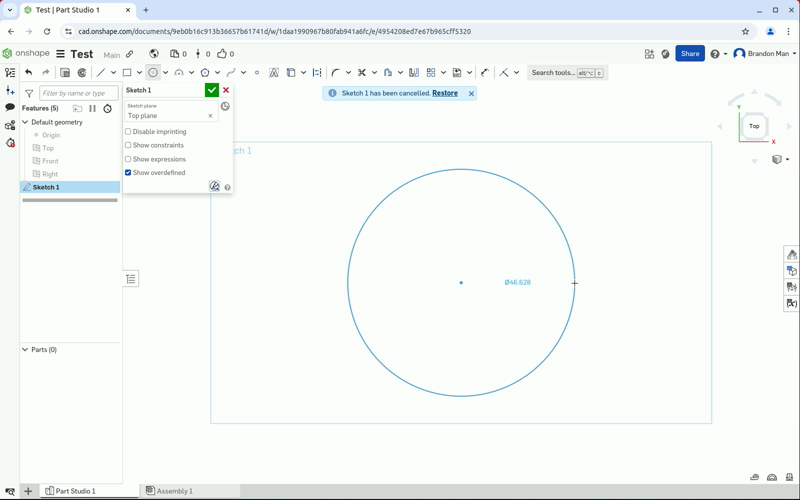
key(esc)
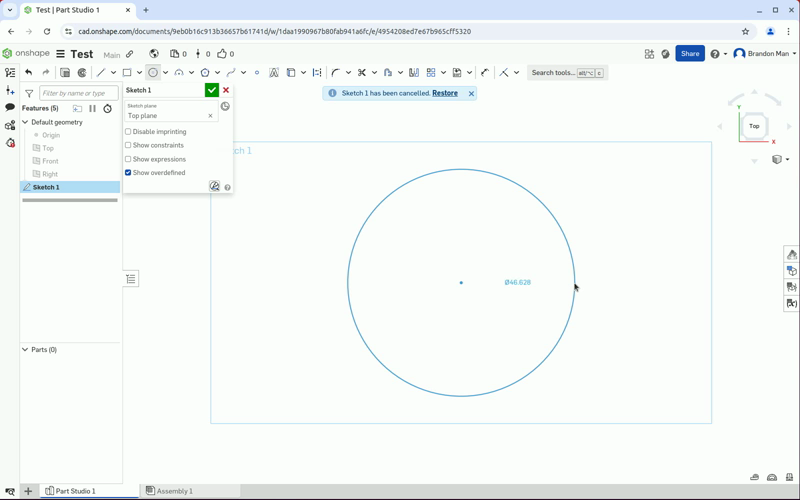
mouse_move(405, 276)
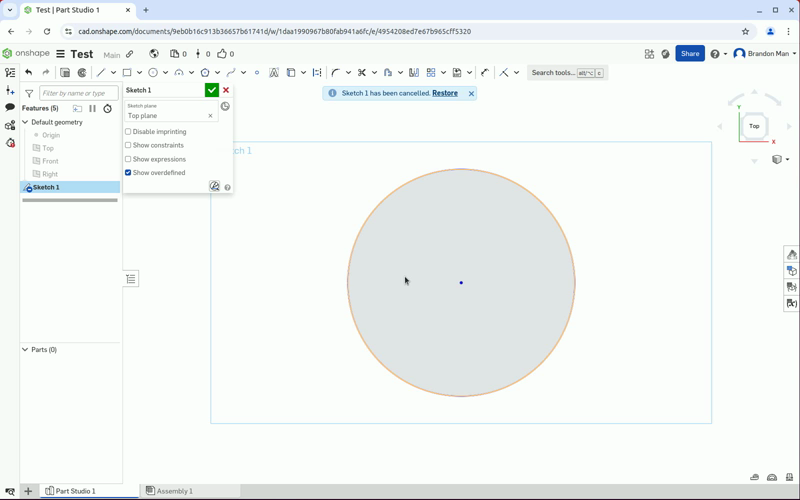
click(405, 276)
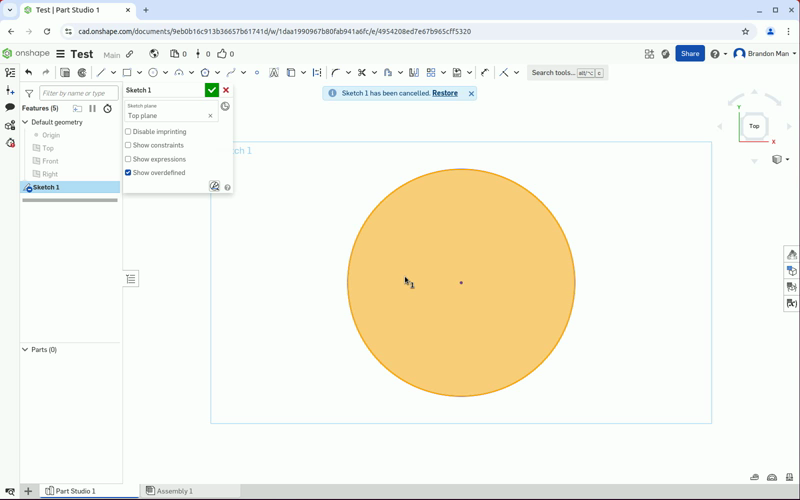
mouse_move(73, 352)
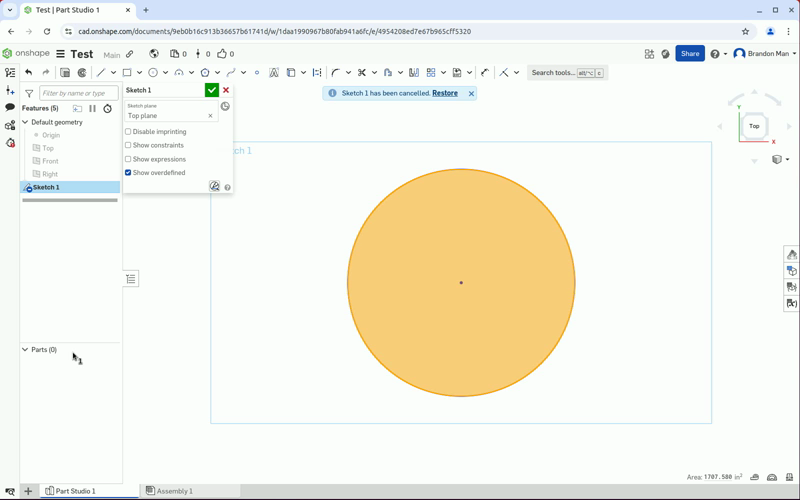
key(shift+y)
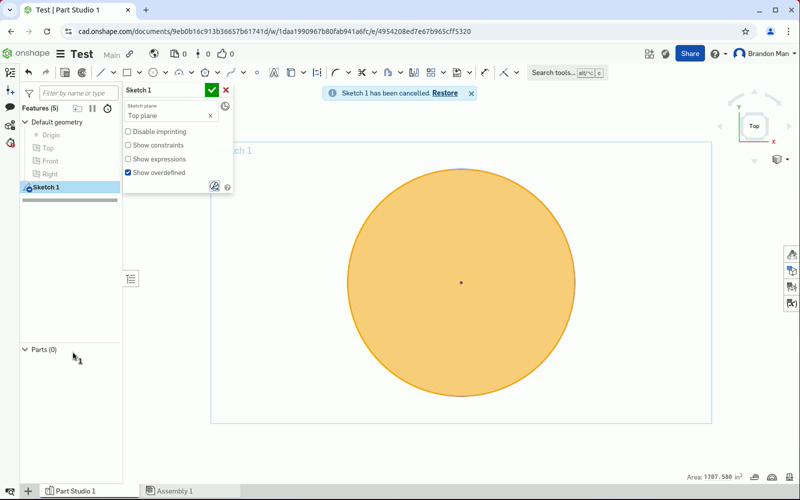
key(shift+e)
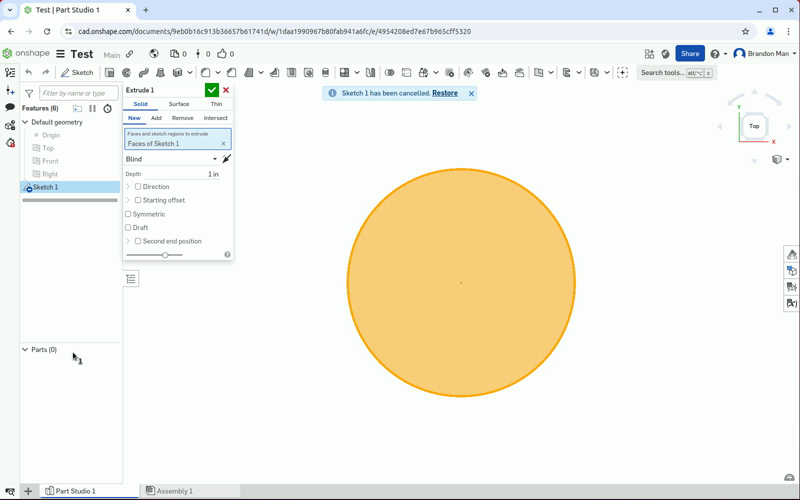
mouse_move(143, 106)
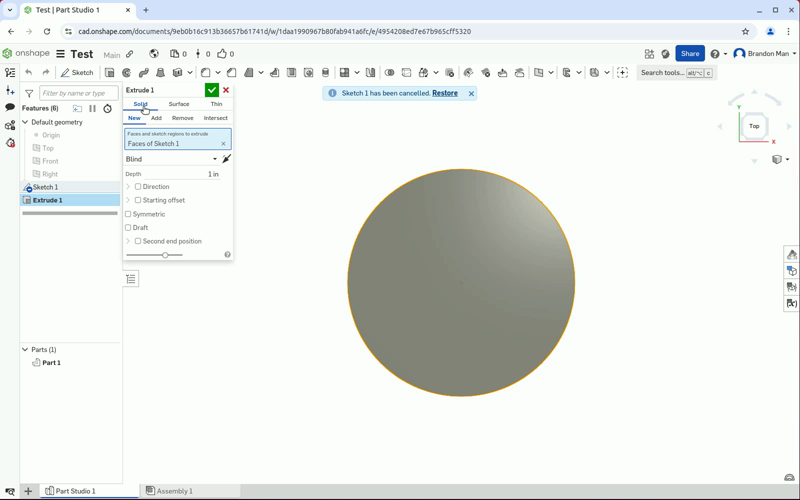
click(143, 106)
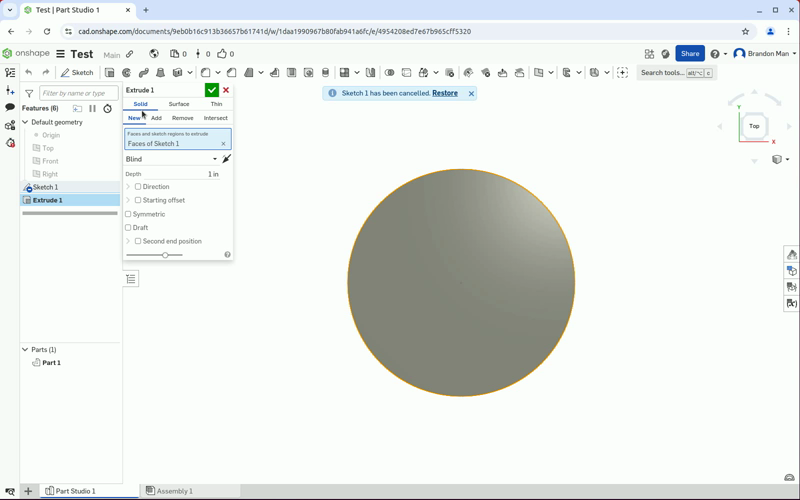
mouse_move(137, 120)
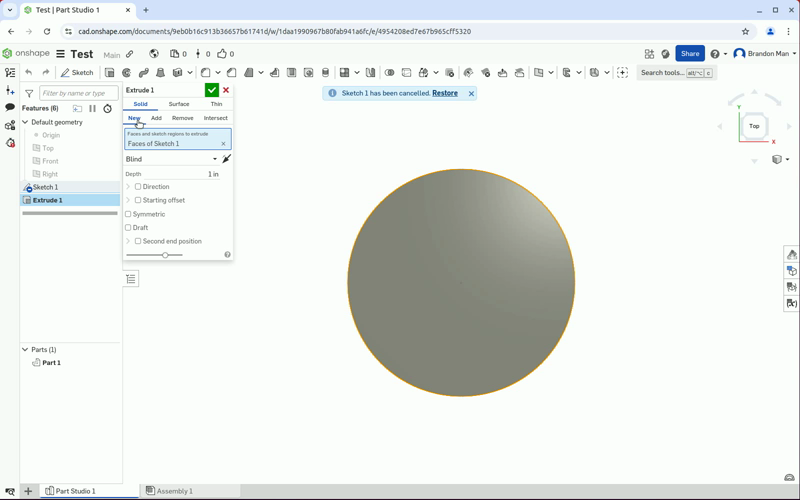
click(137, 120)
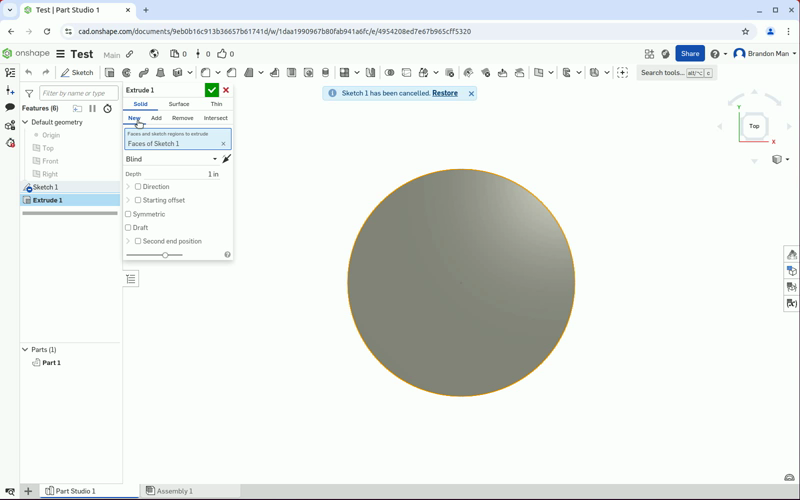
key(tab, 4)
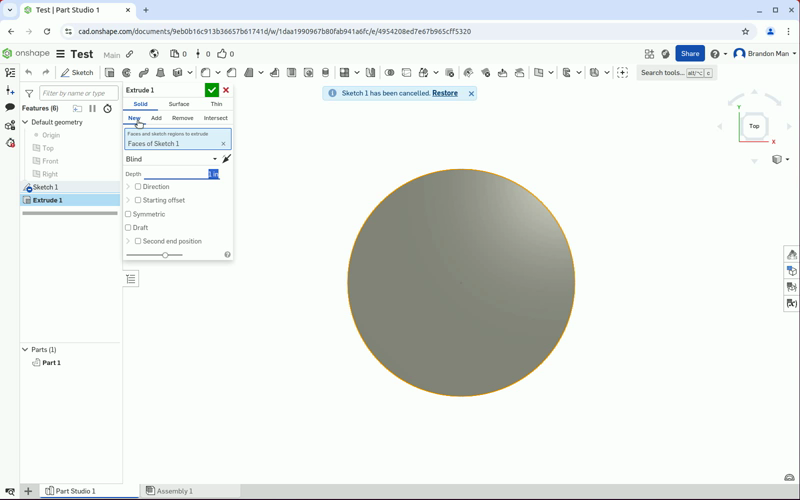
text(23.108)
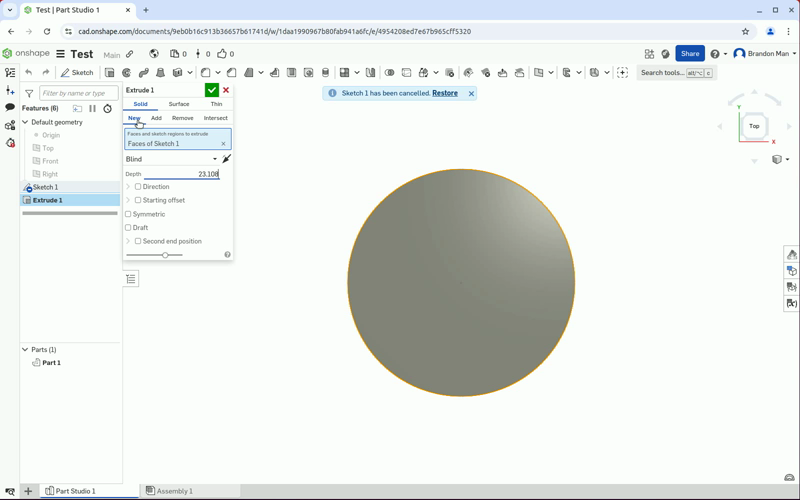
key(enter)
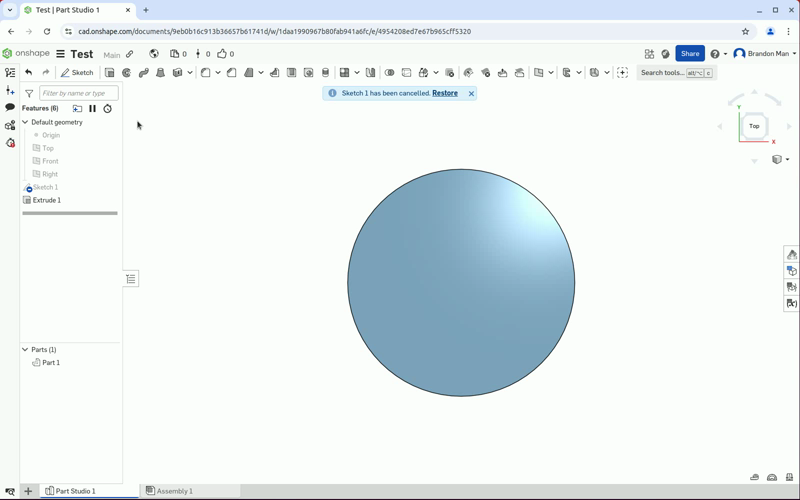
key(shift+h)
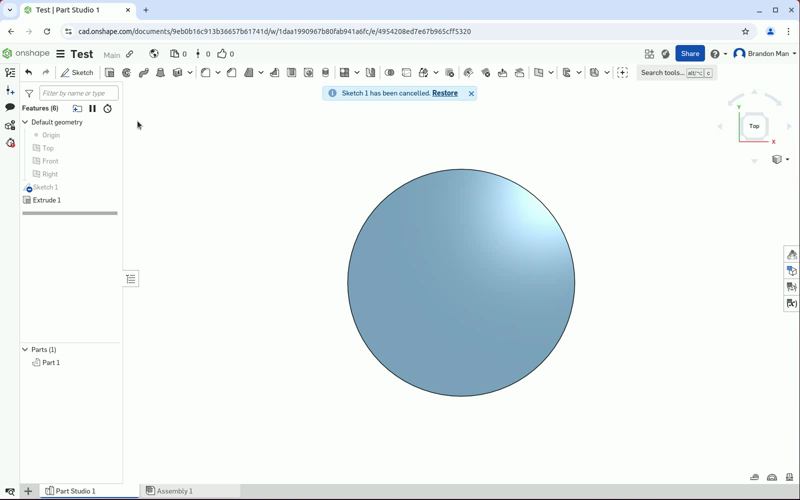
key(shift+h)
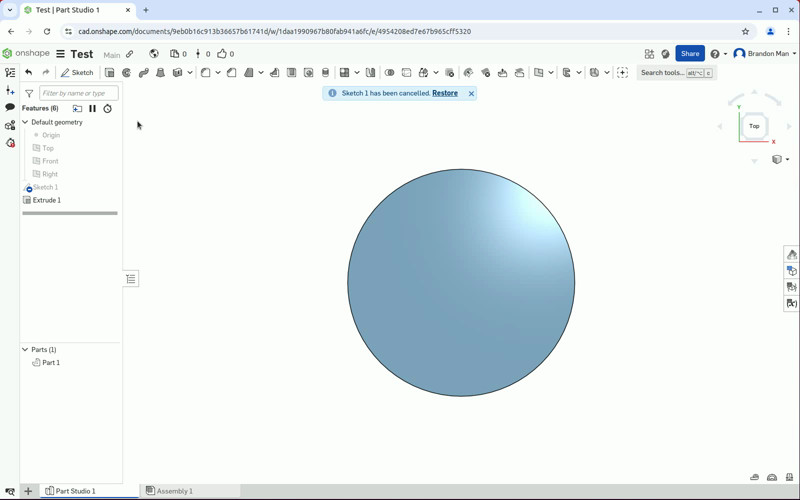
mouse_move(73, 189)
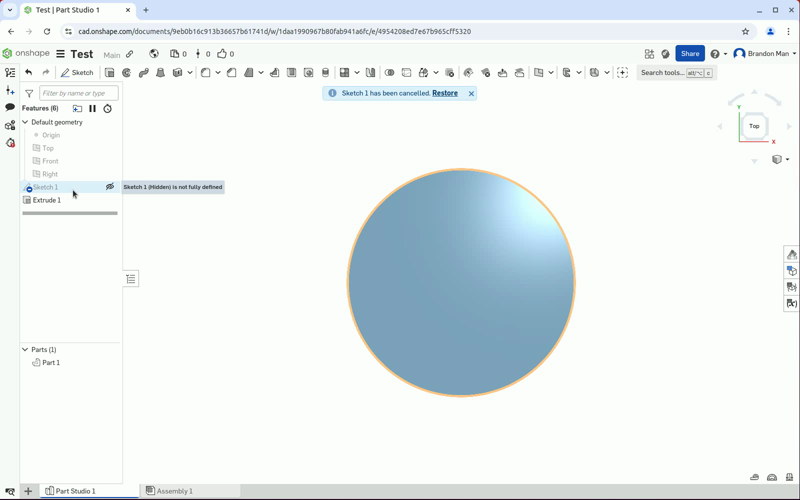
click(73, 189)
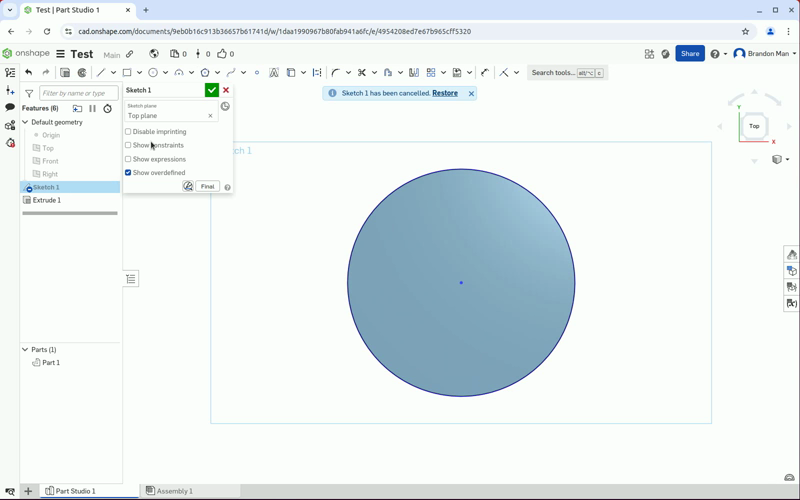
mouse_move(229, 92)
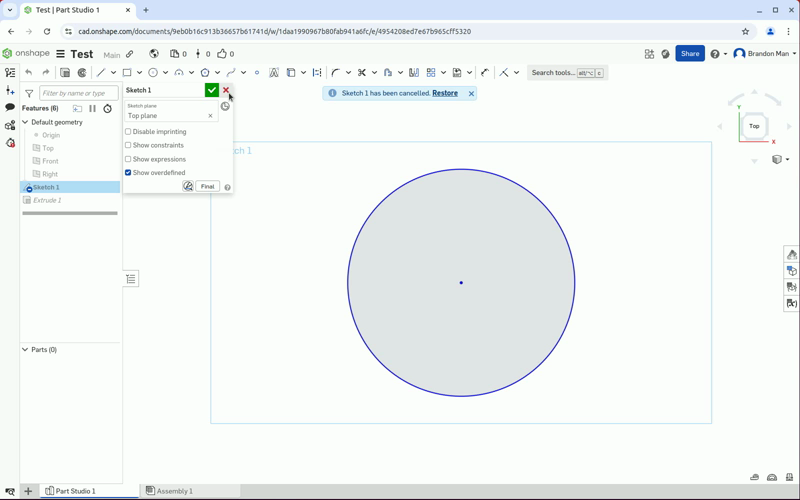
click(229, 92)
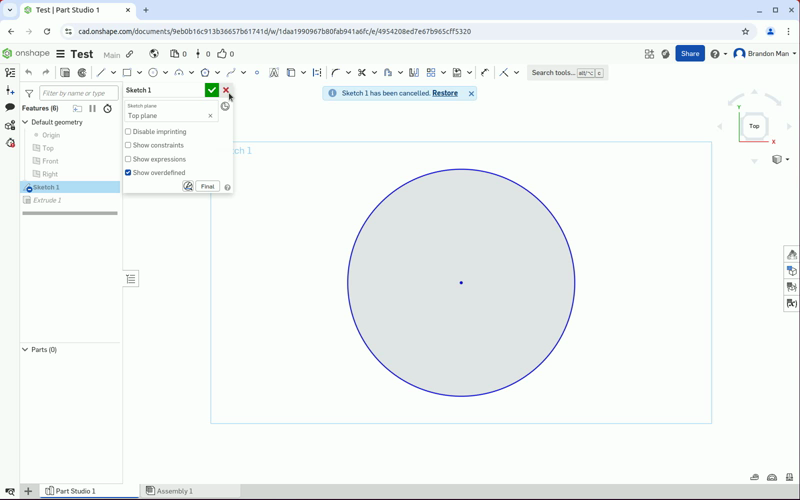
key(shift+s)
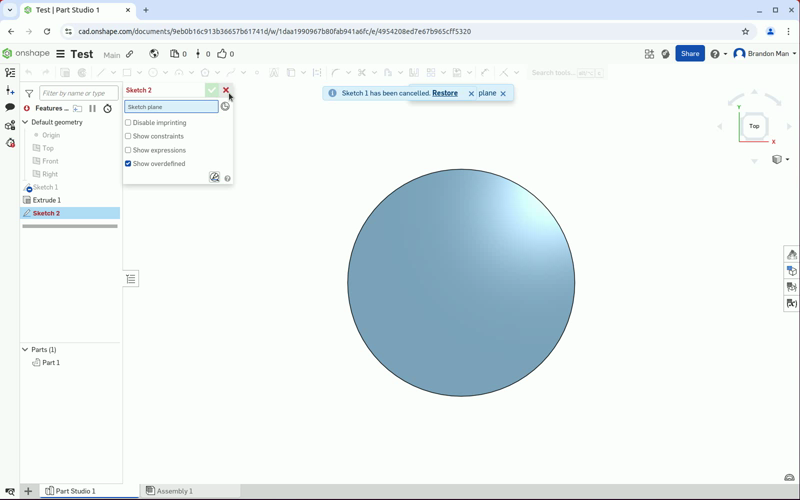
mouse_move(73, 150)
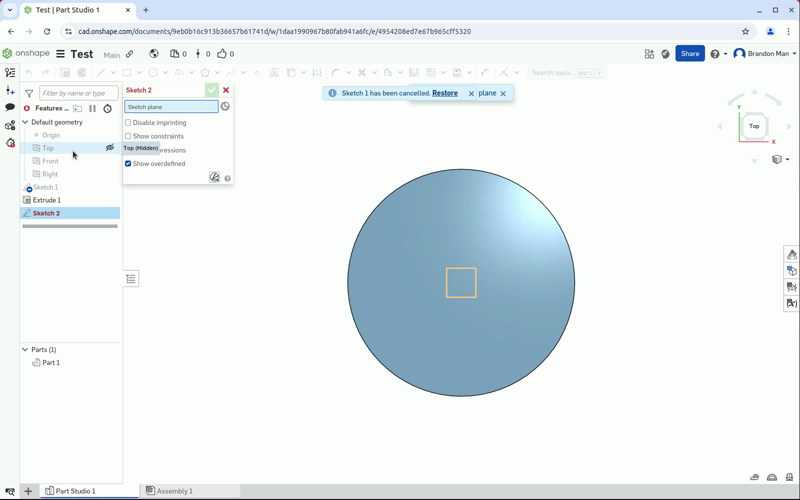
click(73, 150)
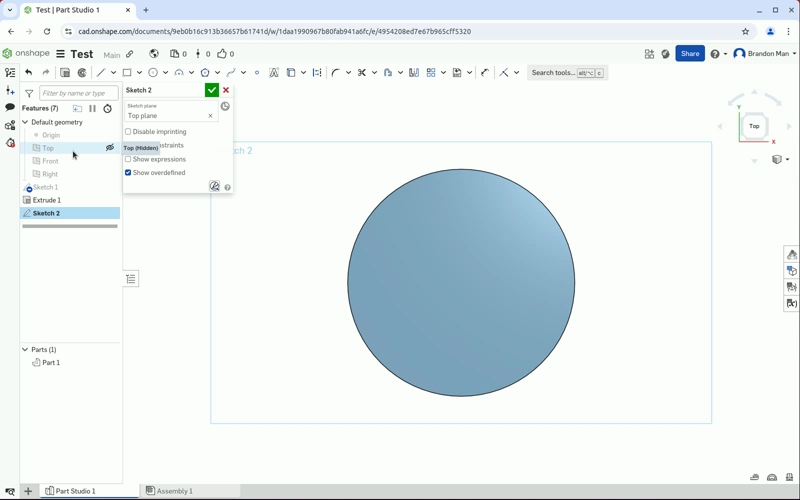
mouse_move(73, 352)
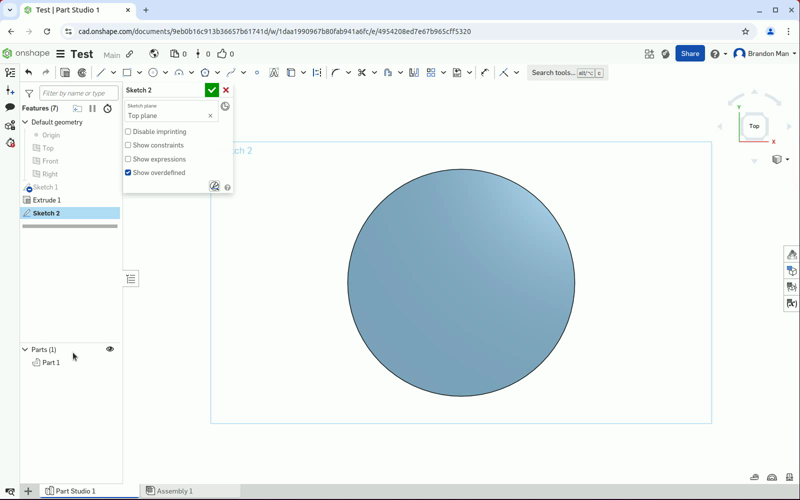
key(y)
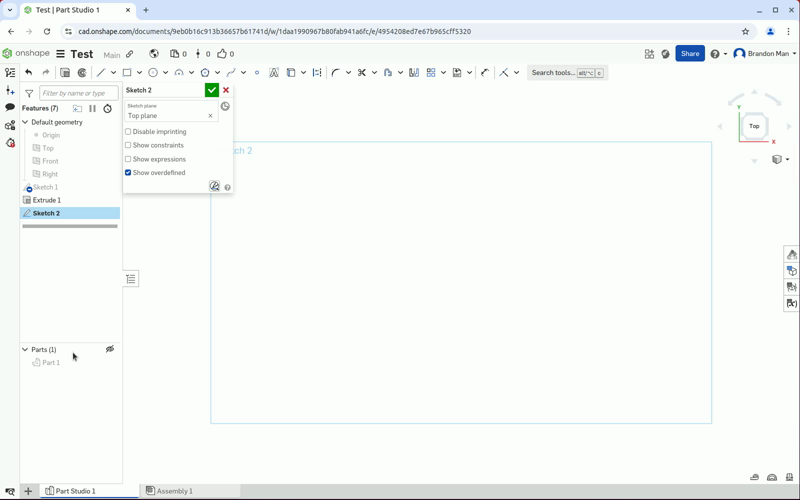
key(c)
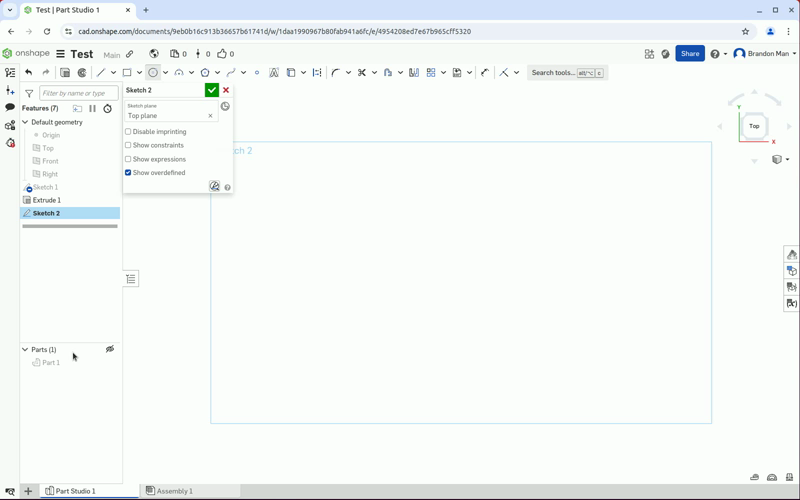
key_down(shift)
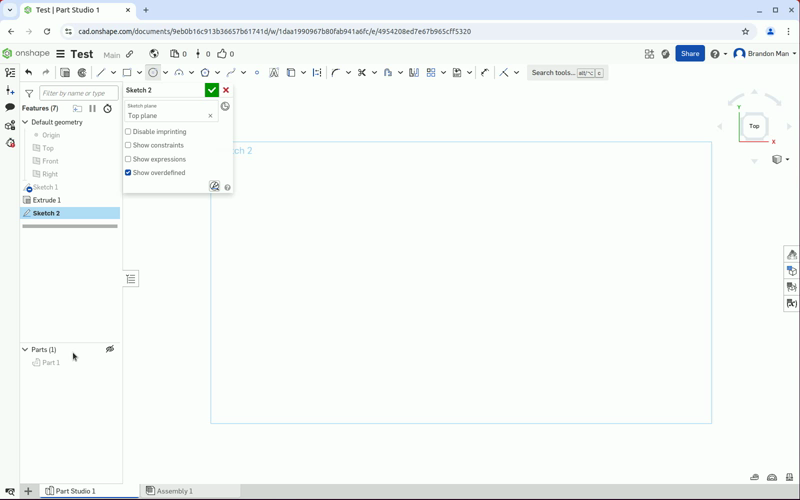
mouse_move(461, 282)
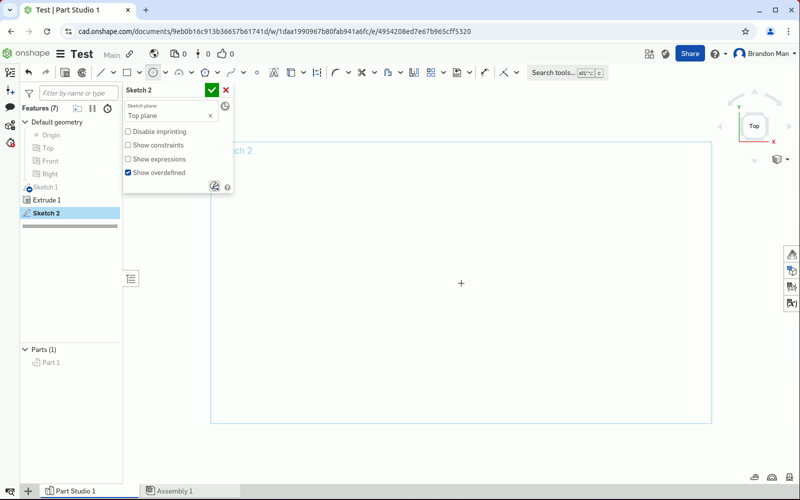
click(461, 282)
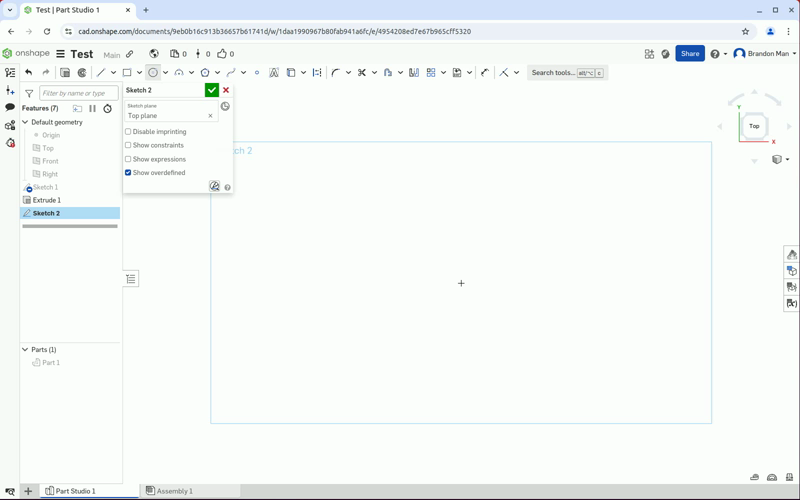
key_up(shift)
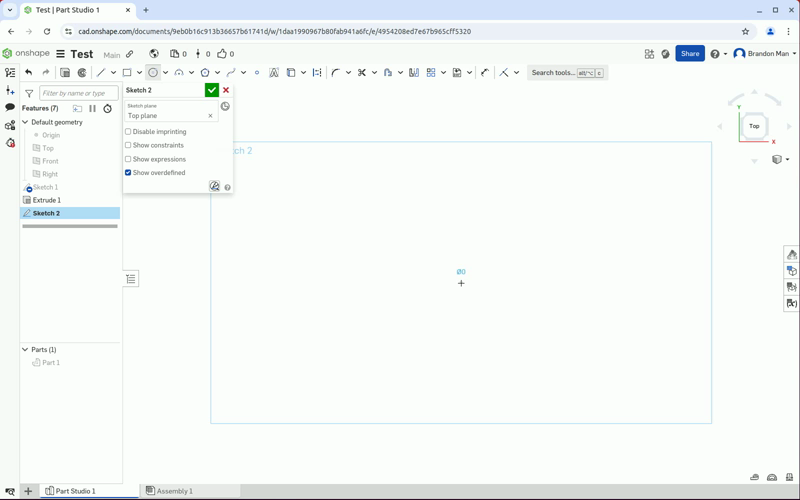
mouse_move(574, 282)
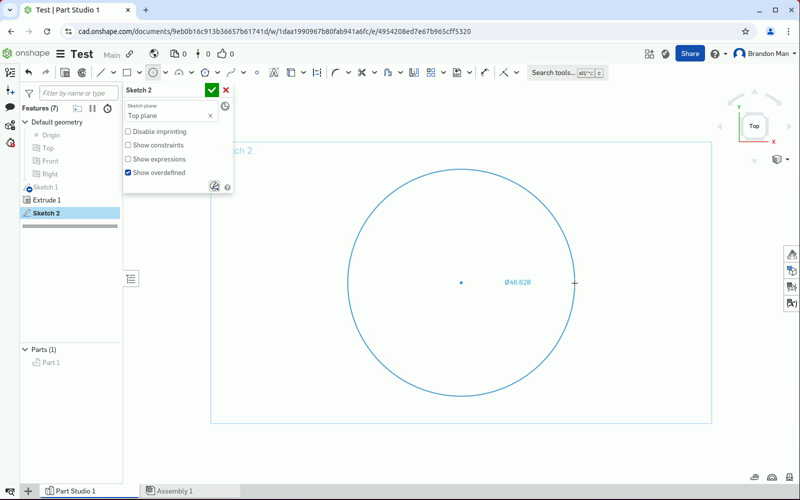
click(574, 282)
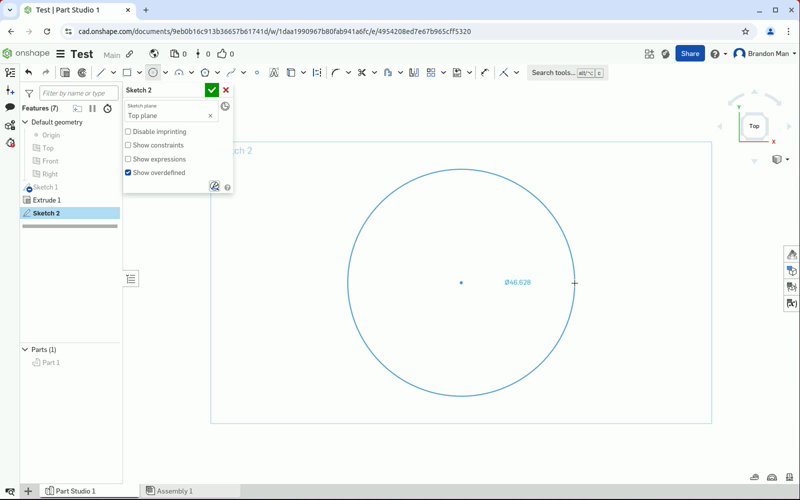
key(esc)
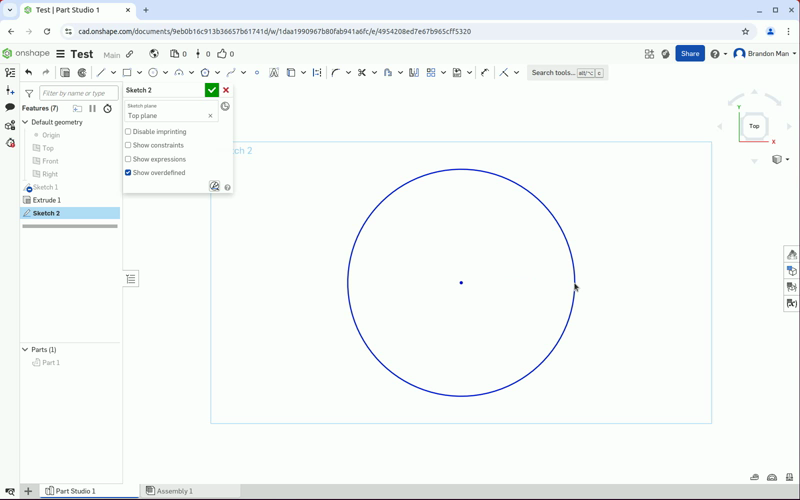
mouse_move(467, 268)
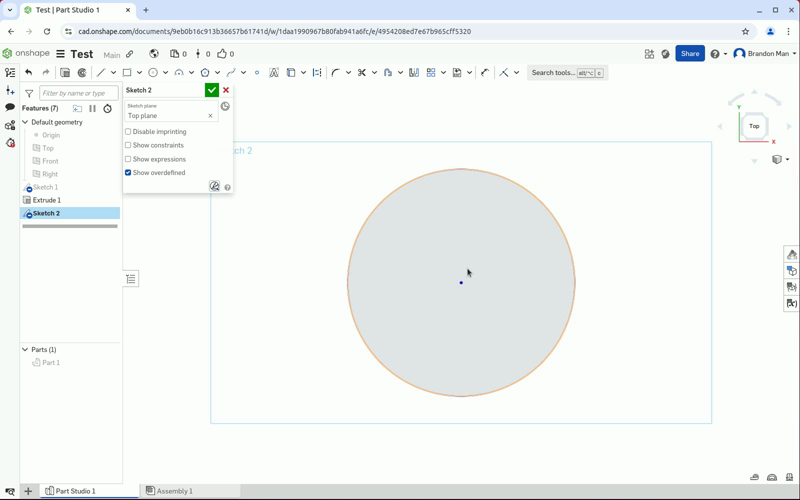
click(467, 268)
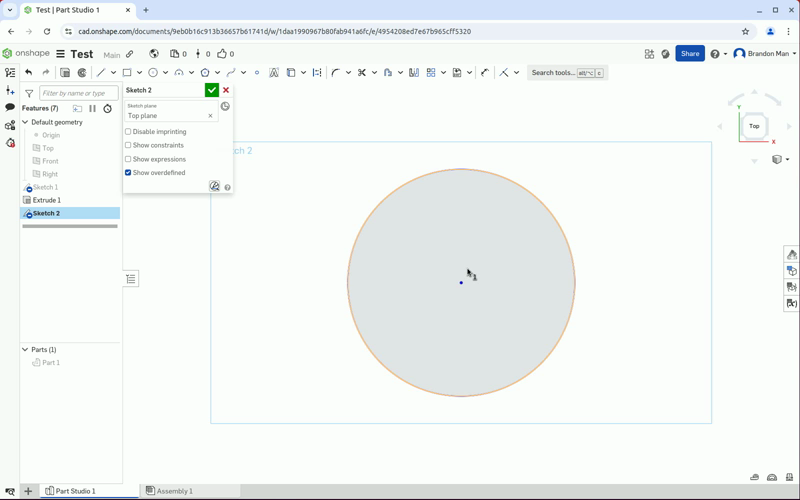
mouse_move(73, 352)
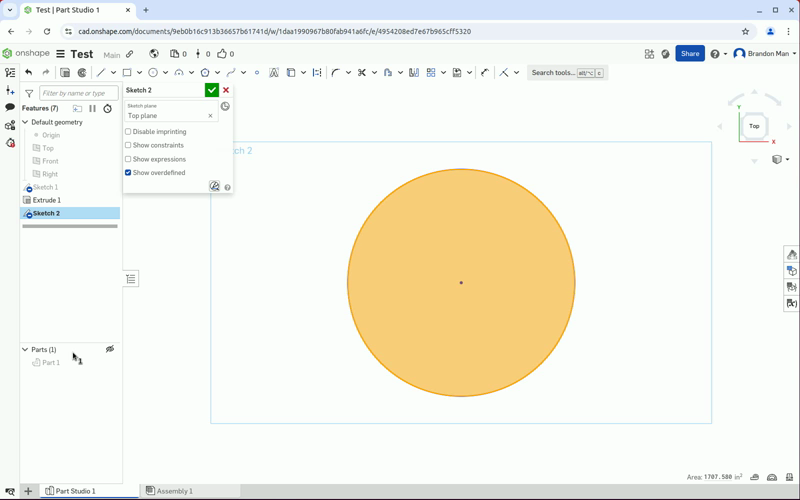
key(shift+y)
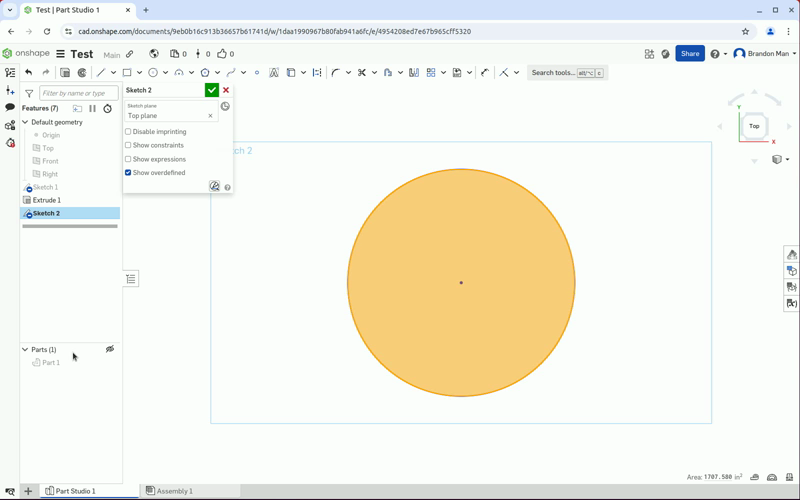
key(shift+e)
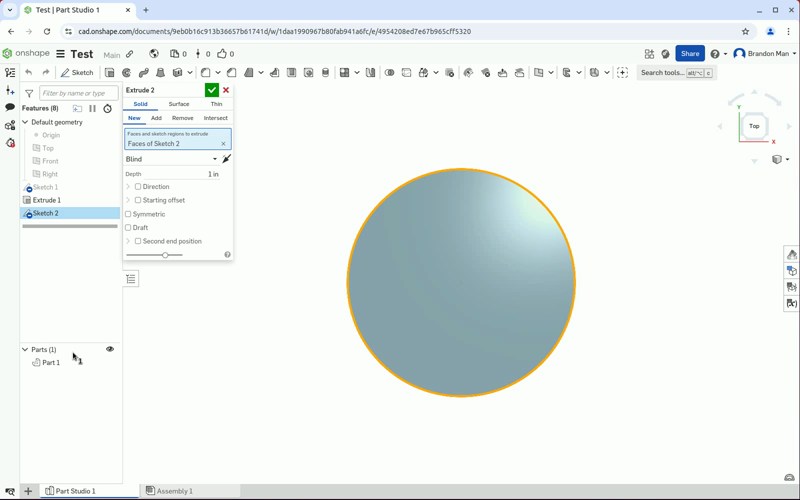
mouse_move(143, 106)
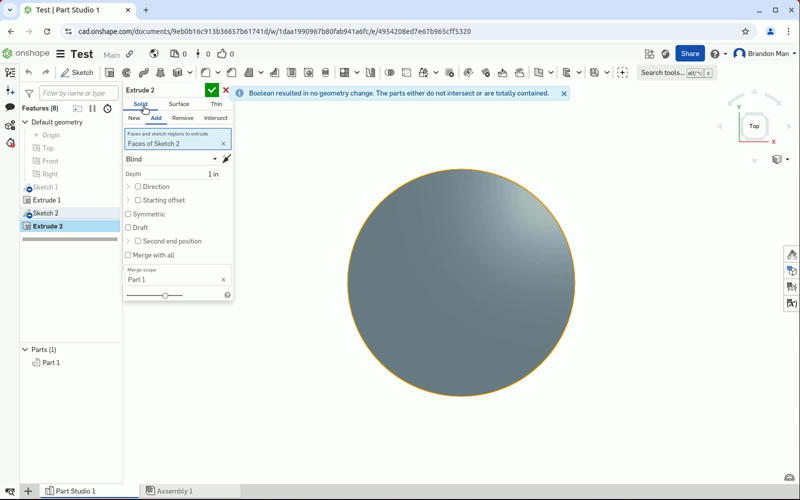
click(143, 106)
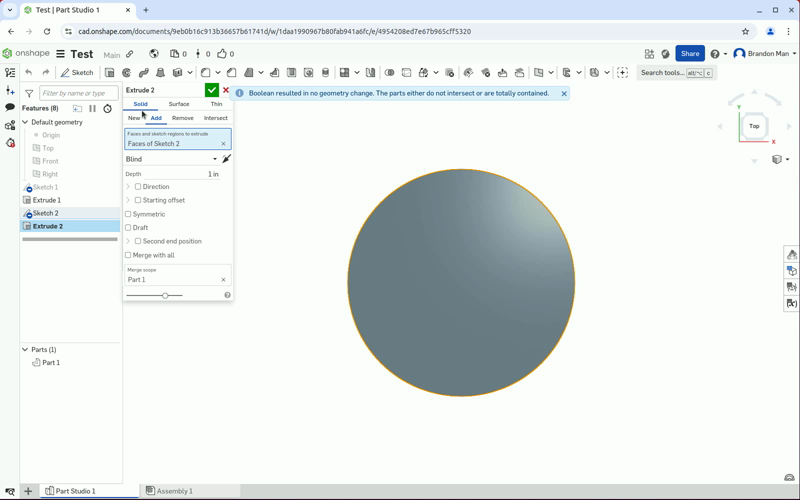
mouse_move(137, 120)
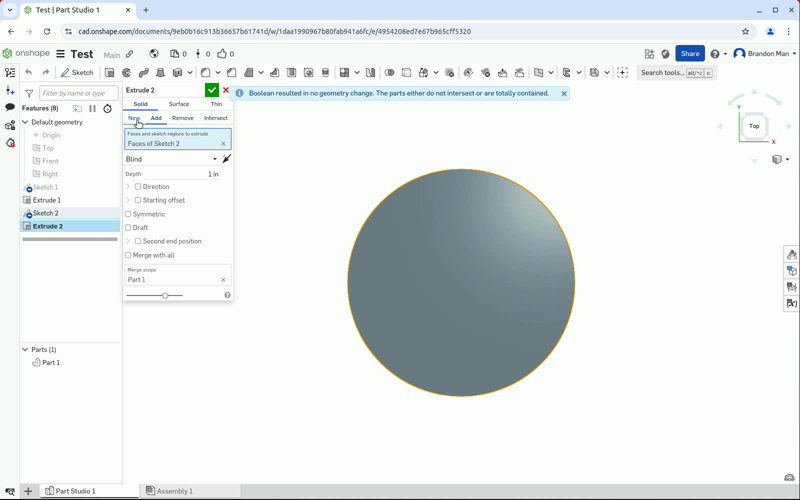
click(137, 120)
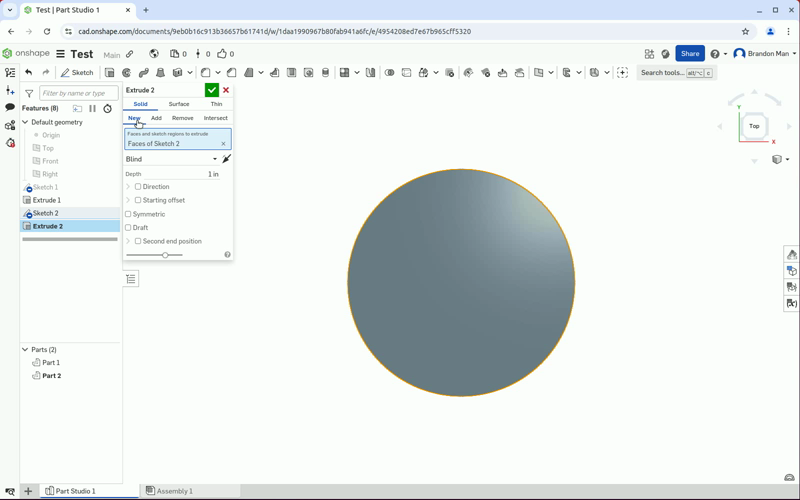
key(tab, 4)
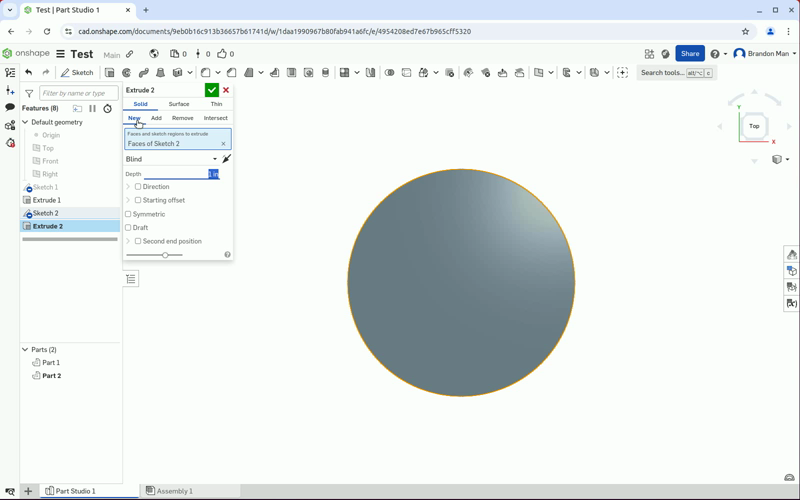
text(23.108)
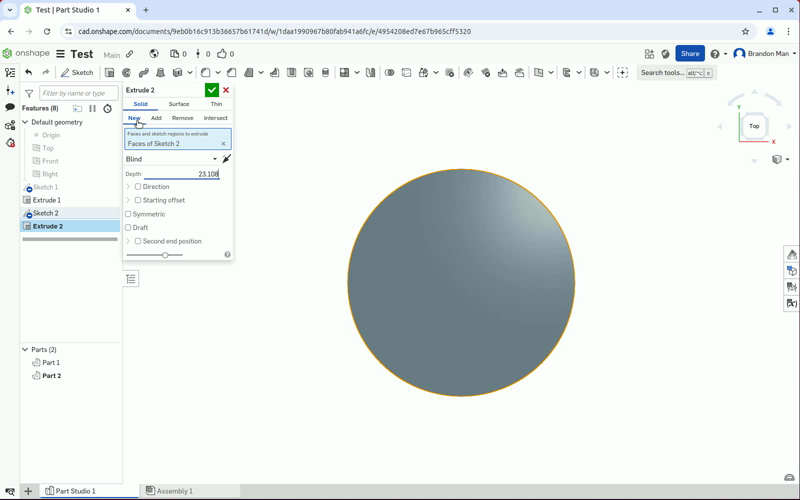
key(enter)
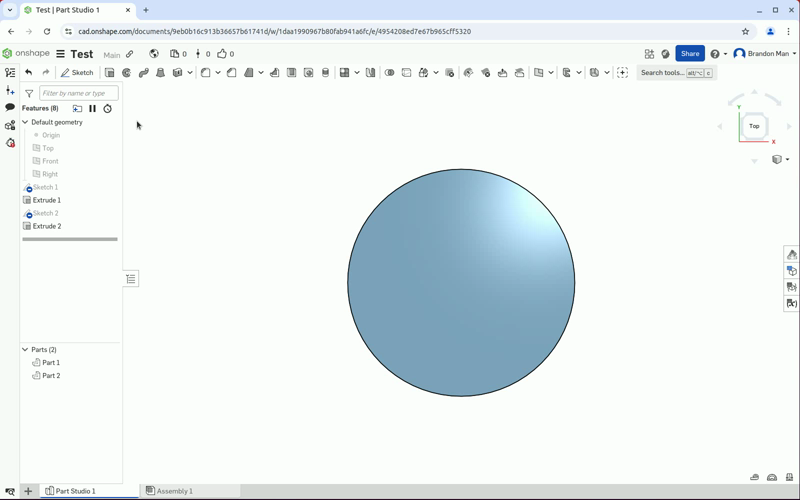
key(shift+h)
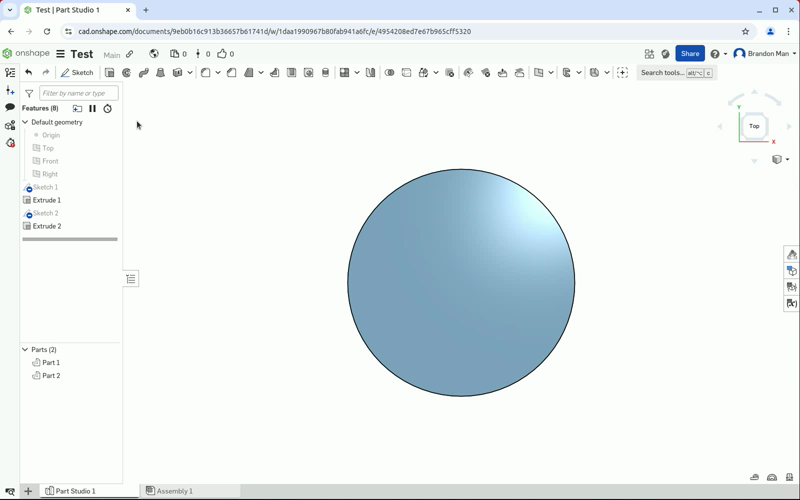
key(shift+h)
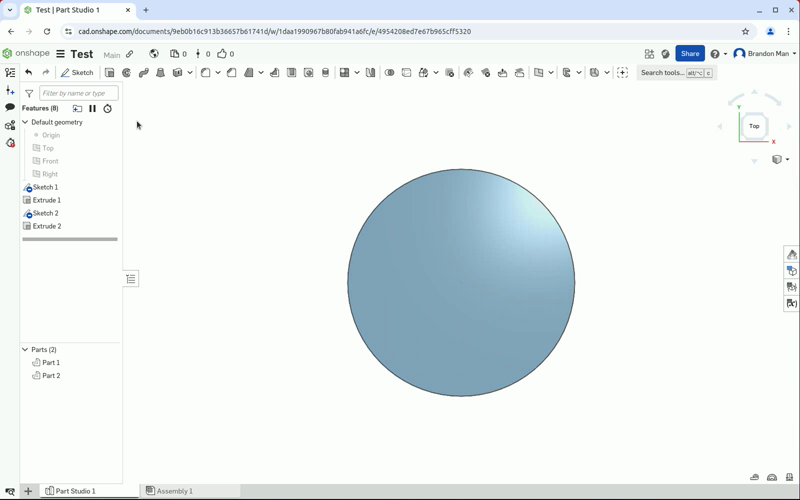
key(shift+7)
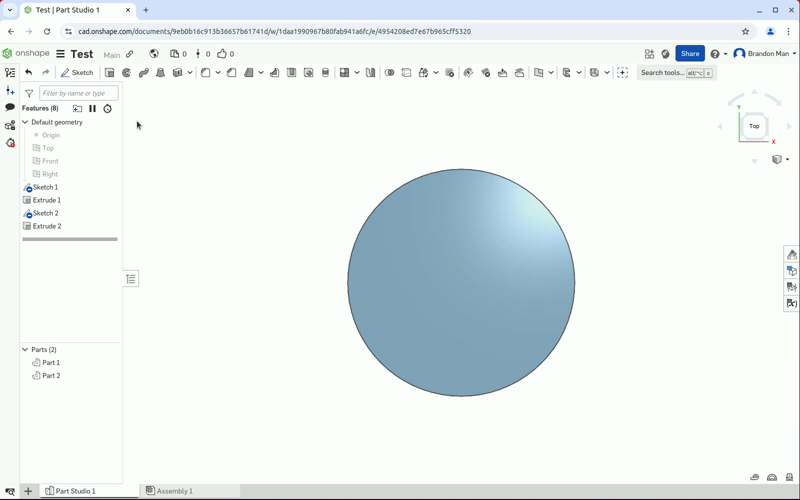
key(up, 3)
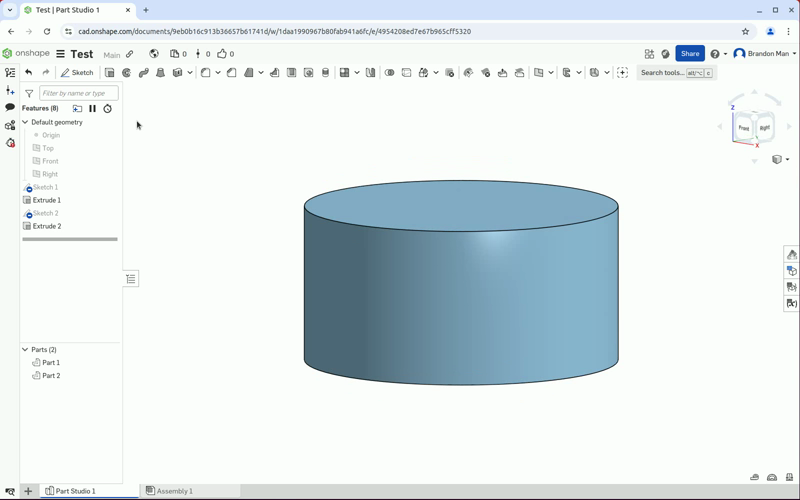
key(left, 3)
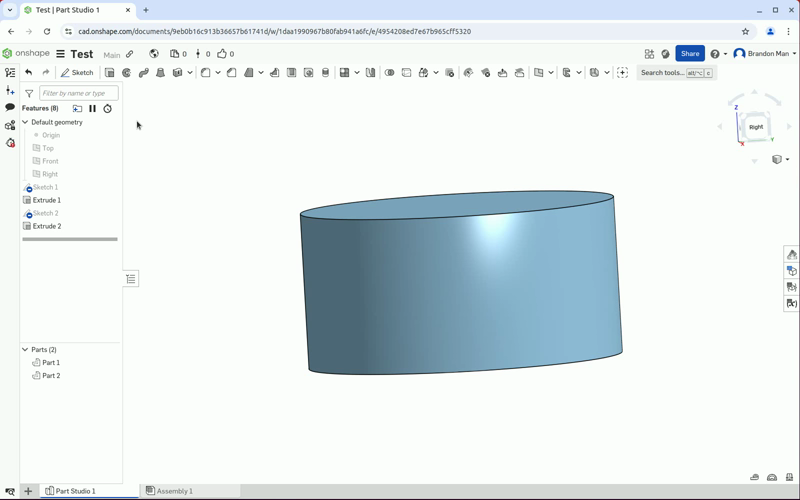
key(right, 3)
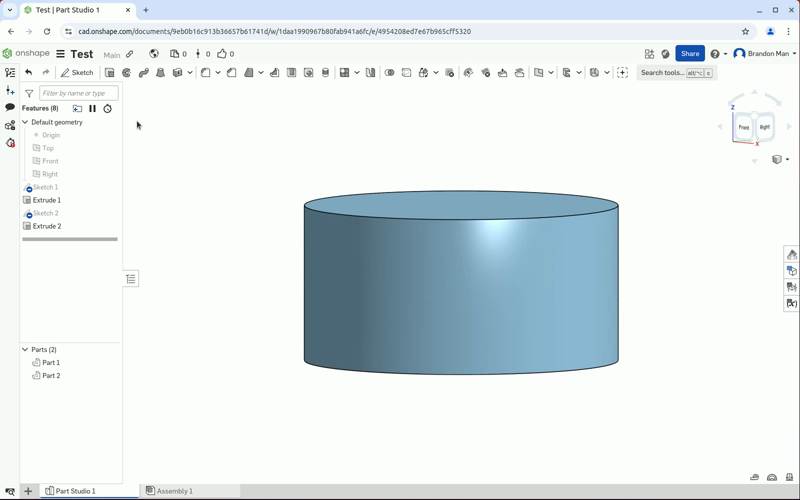
key(down, 3)
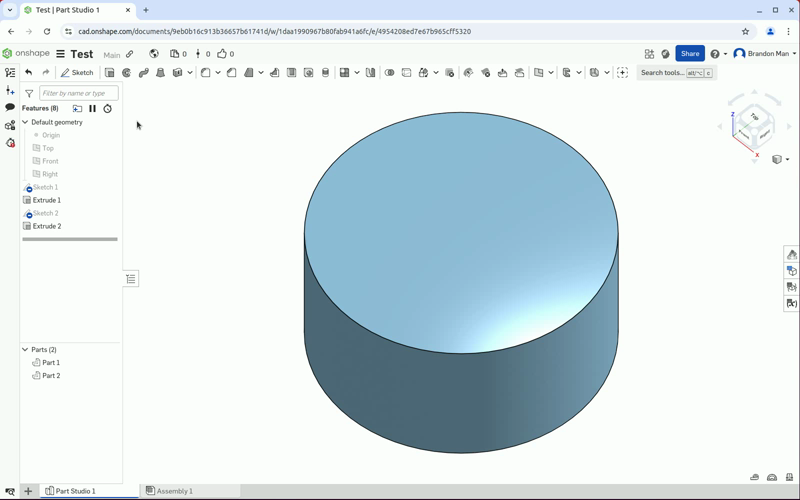
mouse_move(73, 189)
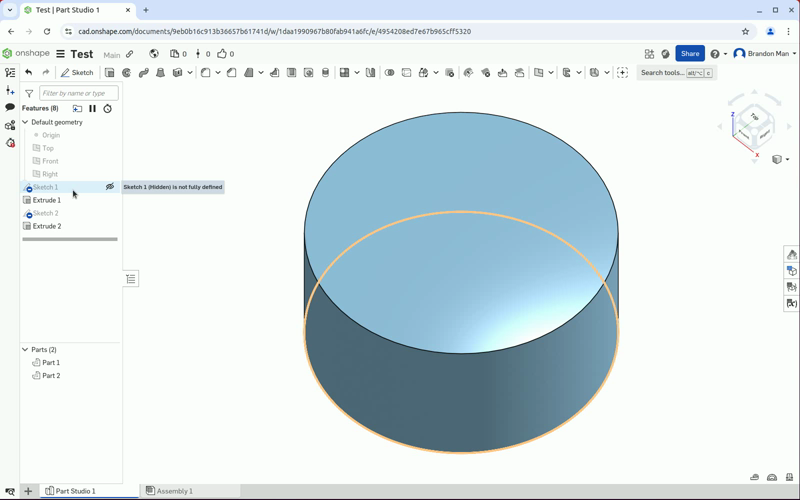
click(73, 189)